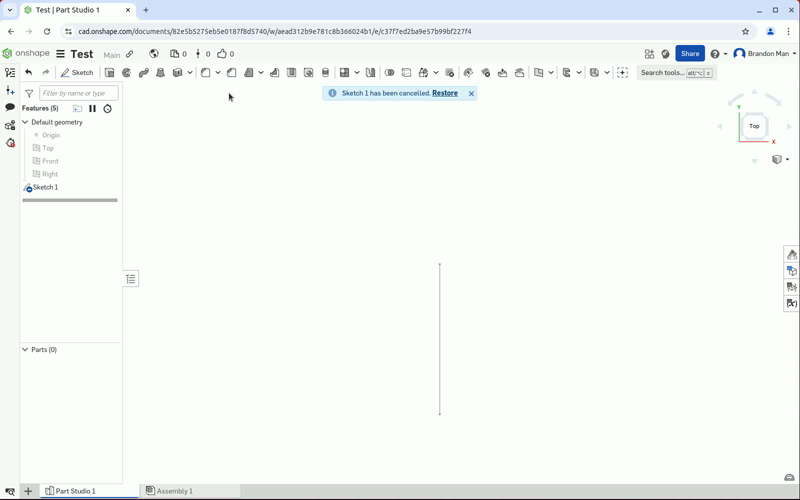
key(shift+h)
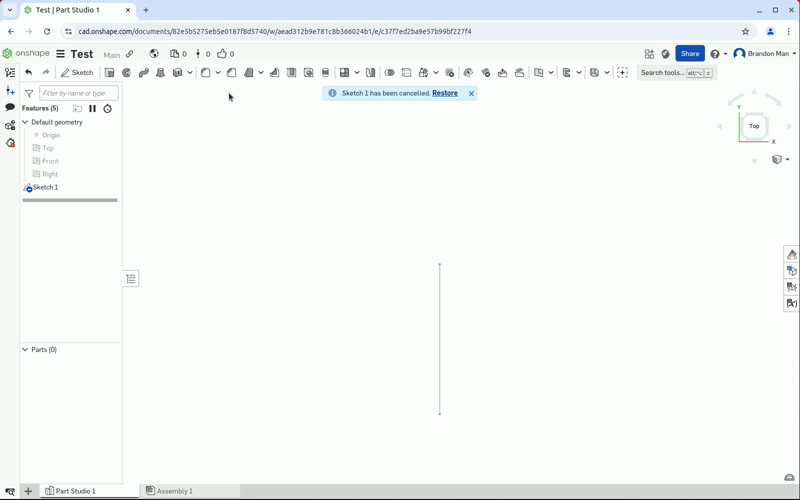
key(shift+s)
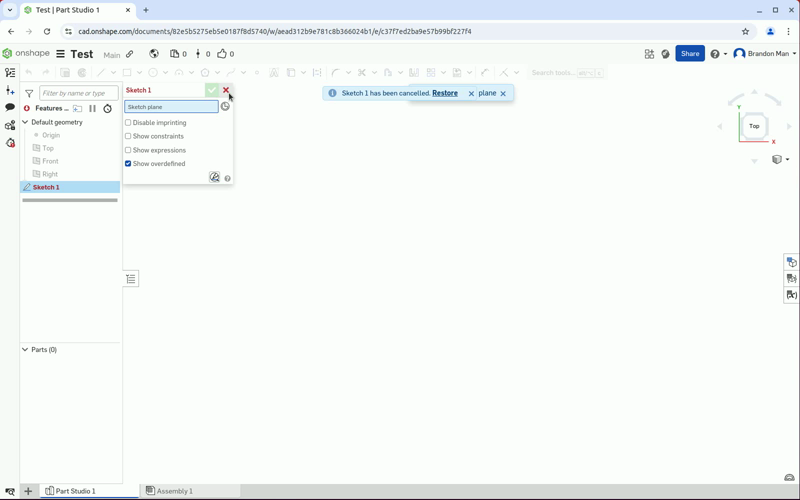
mouse_move(73, 150)
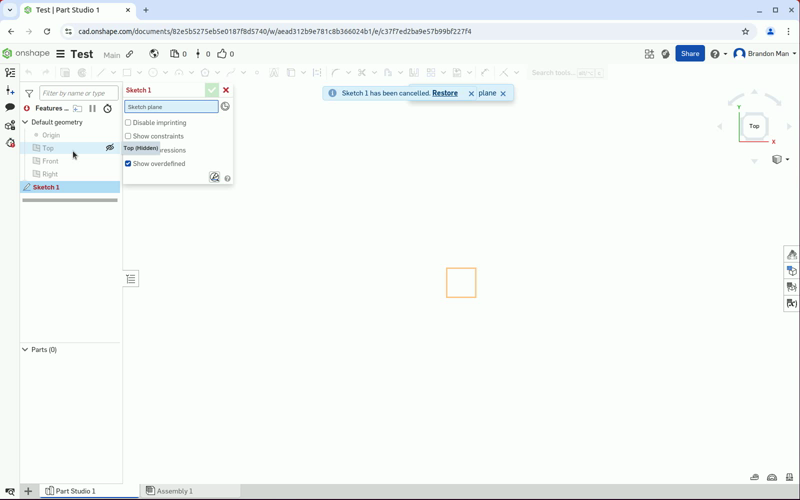
click(73, 150)
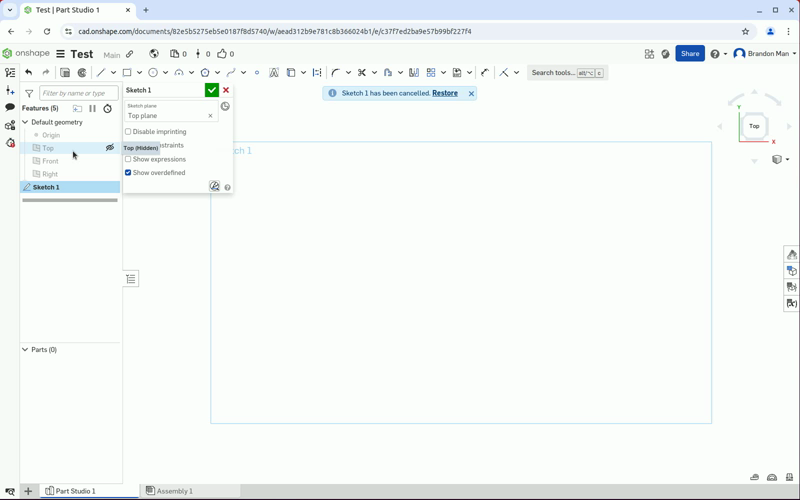
mouse_move(73, 352)
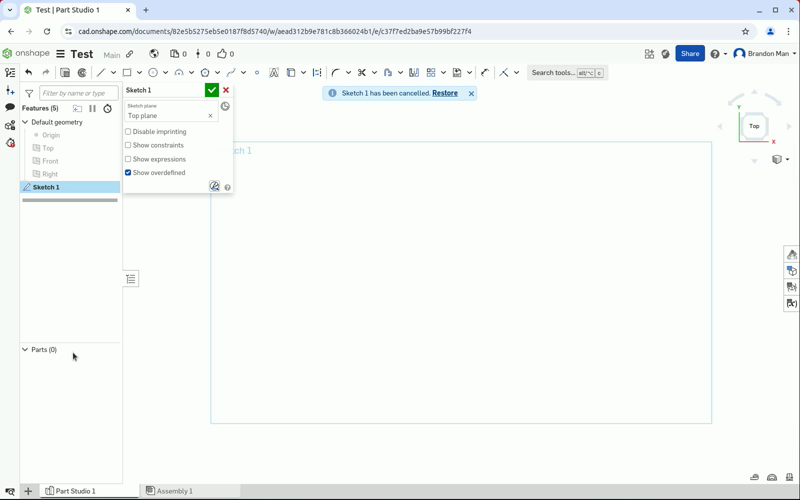
key(y)
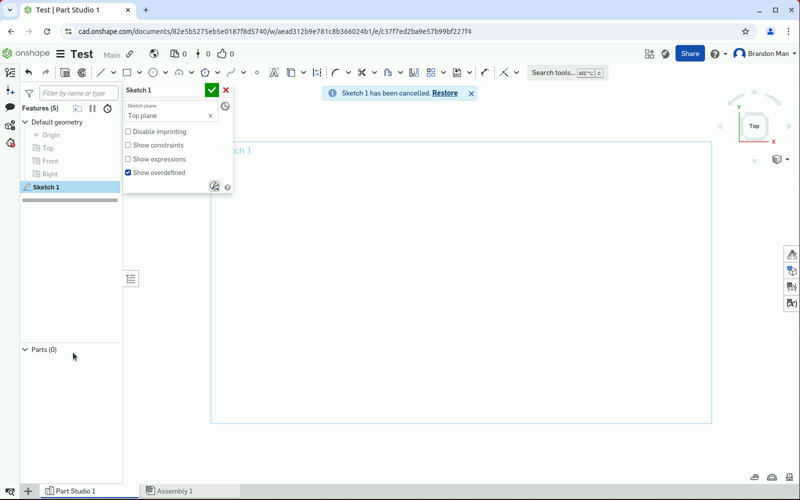
key(c)
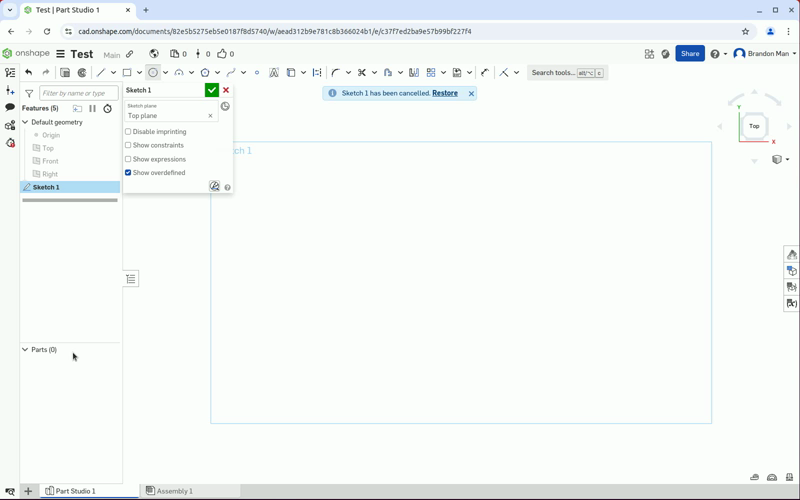
key_down(shift)
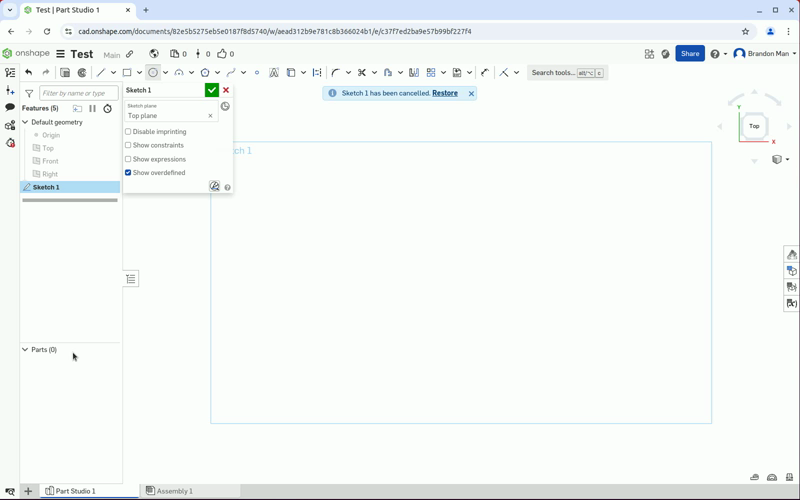
mouse_move(461, 282)
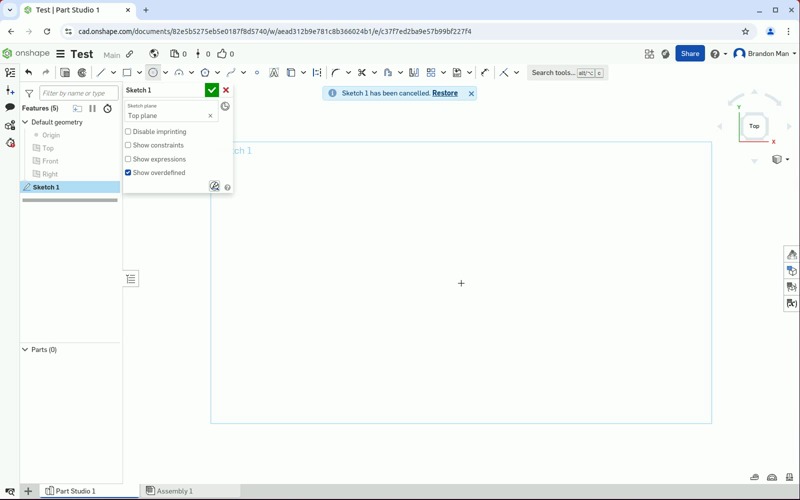
click(461, 282)
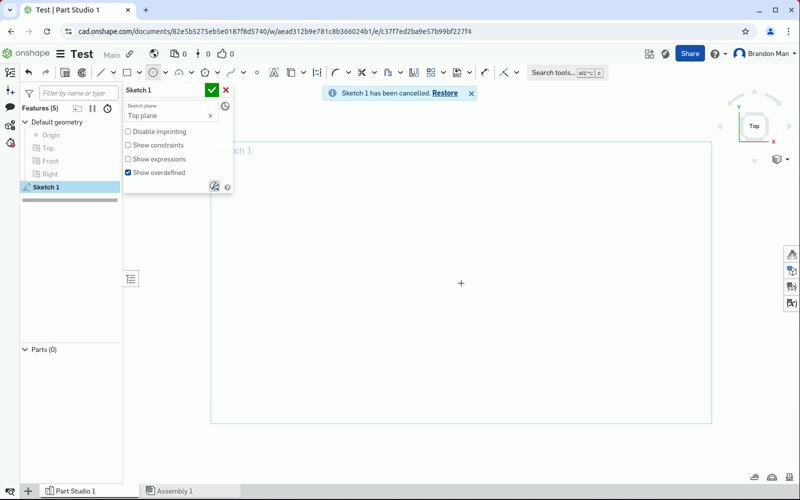
key_up(shift)
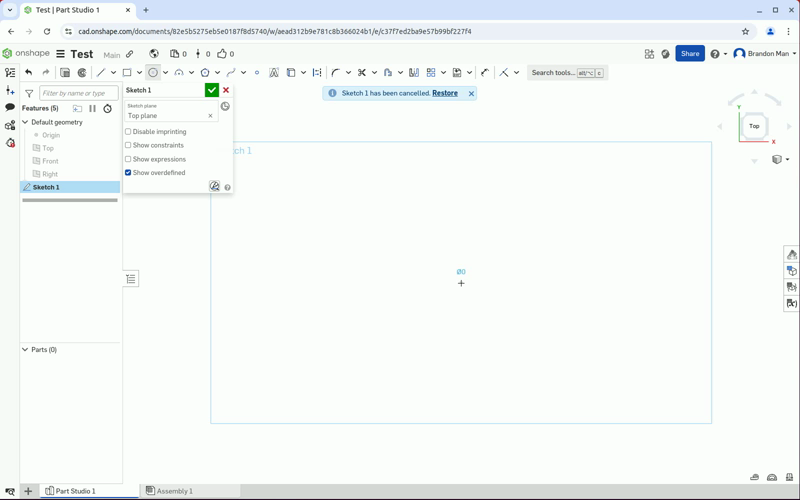
mouse_move(574, 282)
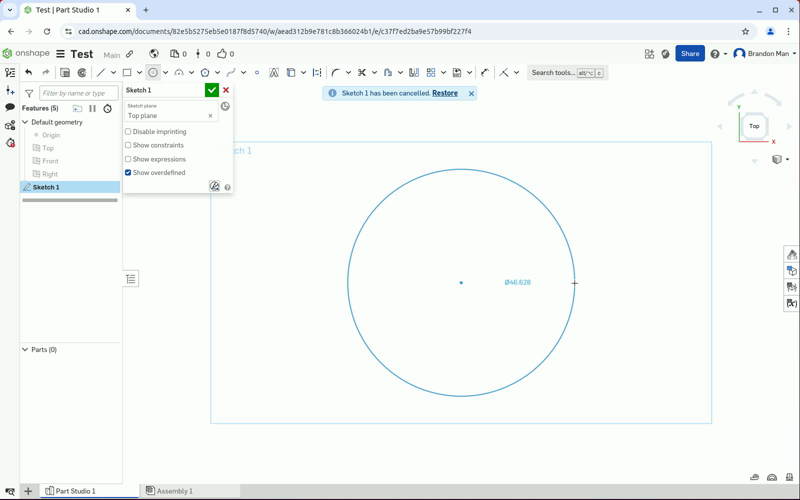
click(574, 282)
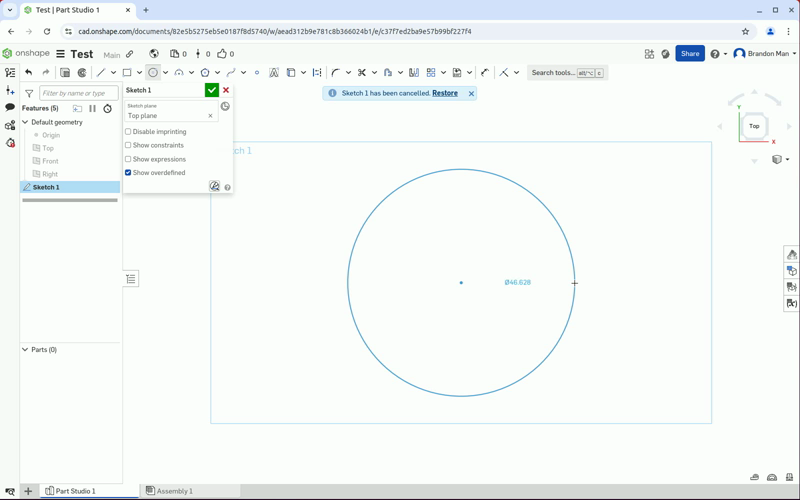
key(esc)
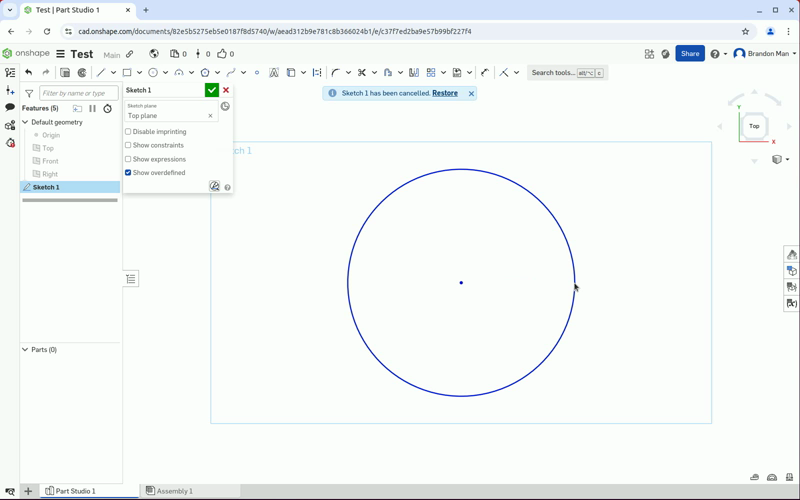
mouse_move(431, 314)
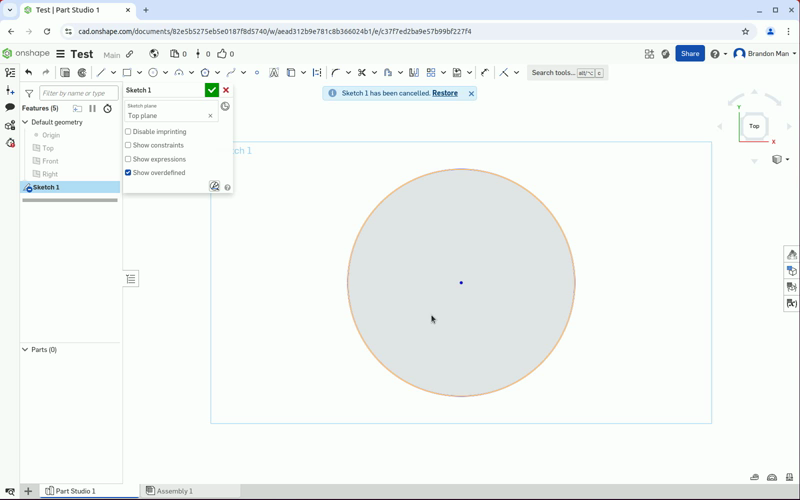
click(431, 314)
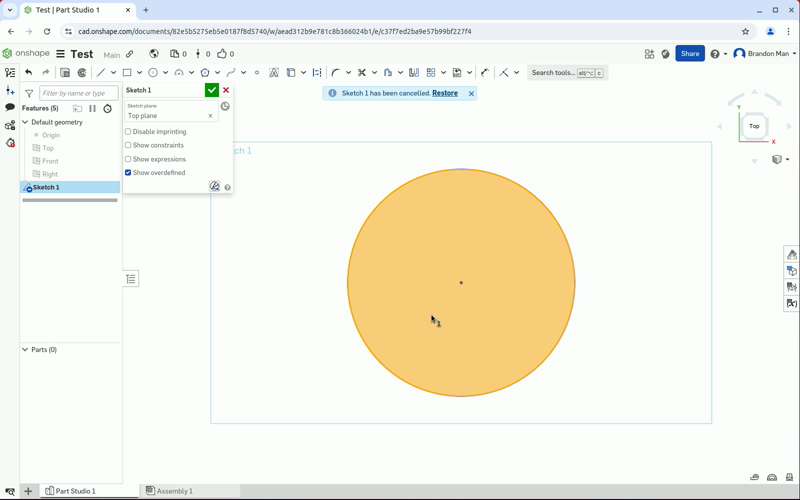
mouse_move(73, 352)
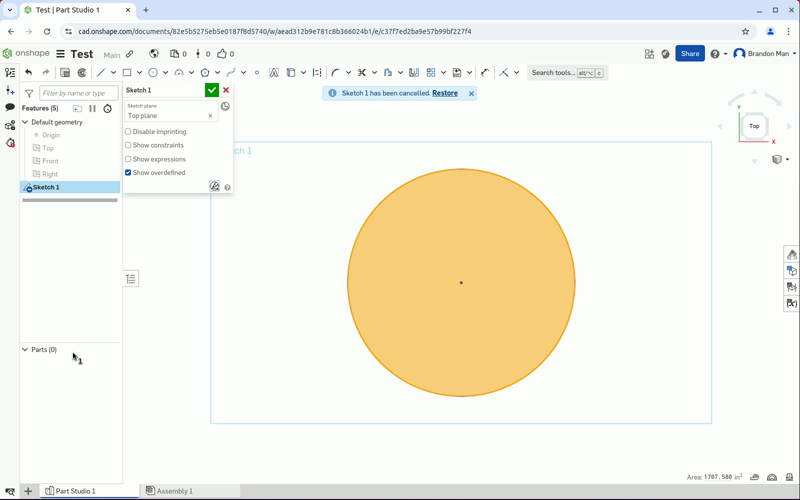
key(shift+y)
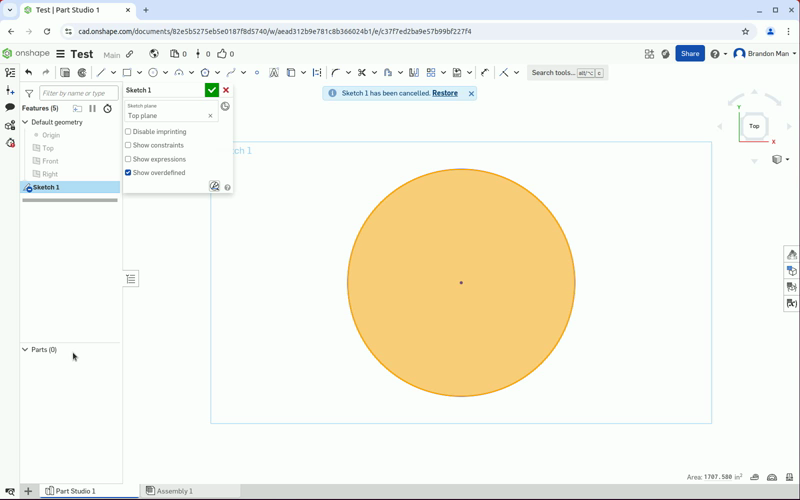
key(shift+e)
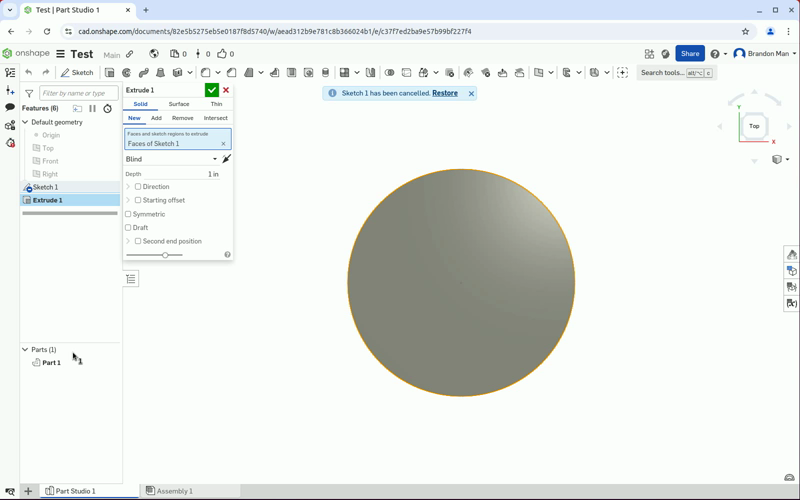
mouse_move(143, 106)
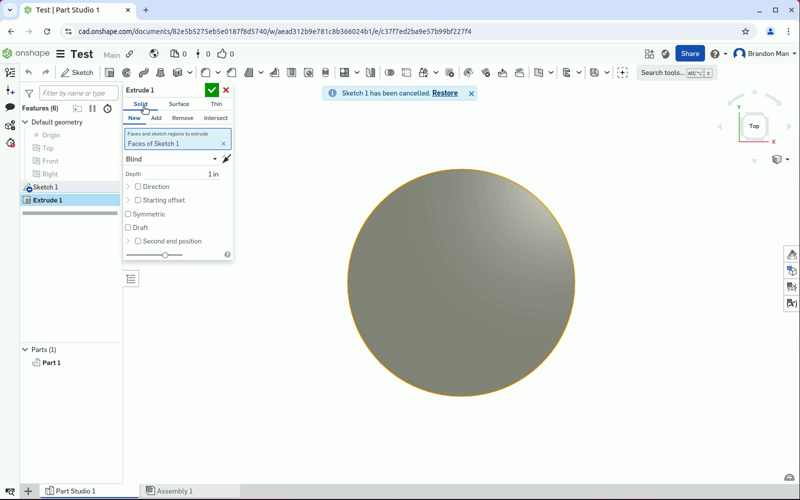
click(143, 106)
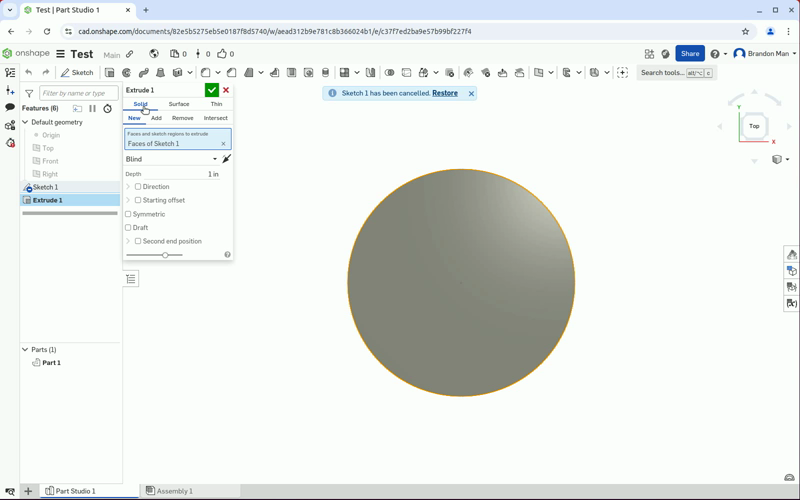
mouse_move(137, 120)
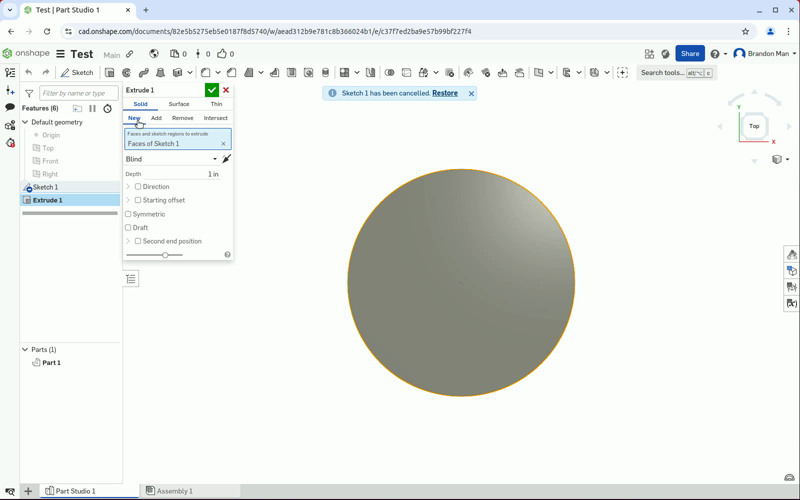
click(137, 120)
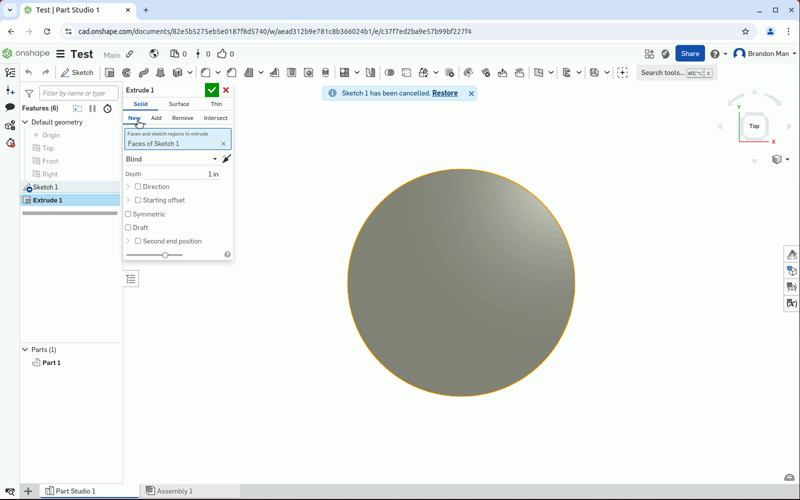
key(tab, 4)
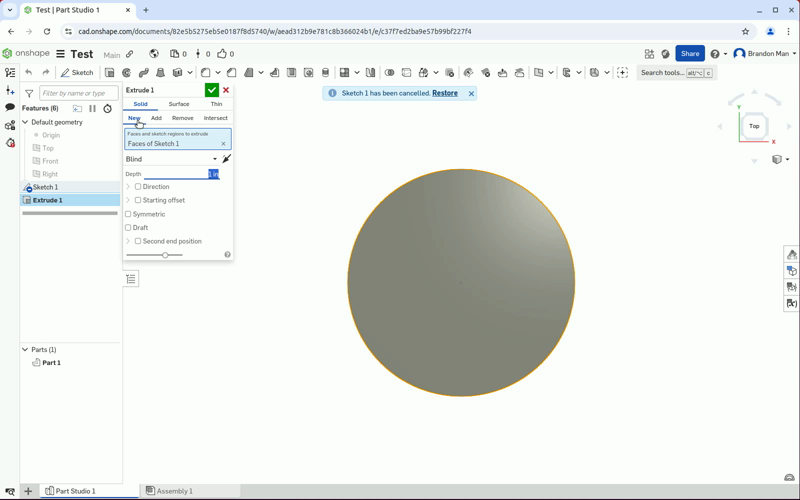
text(1.926)
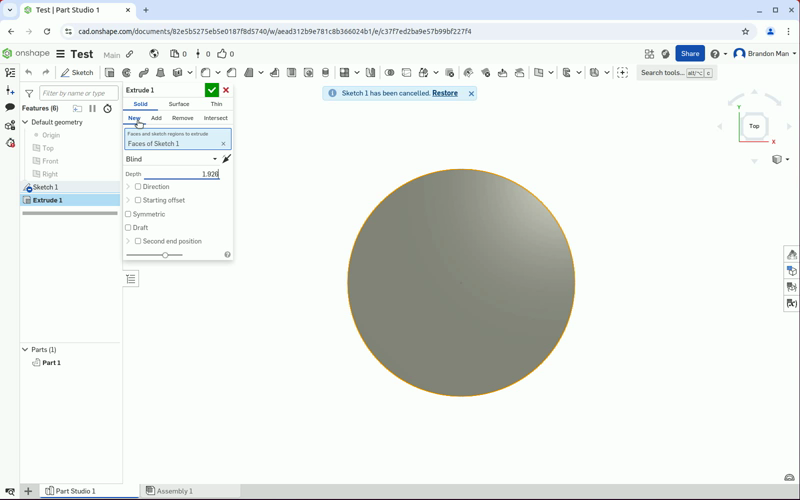
key(enter)
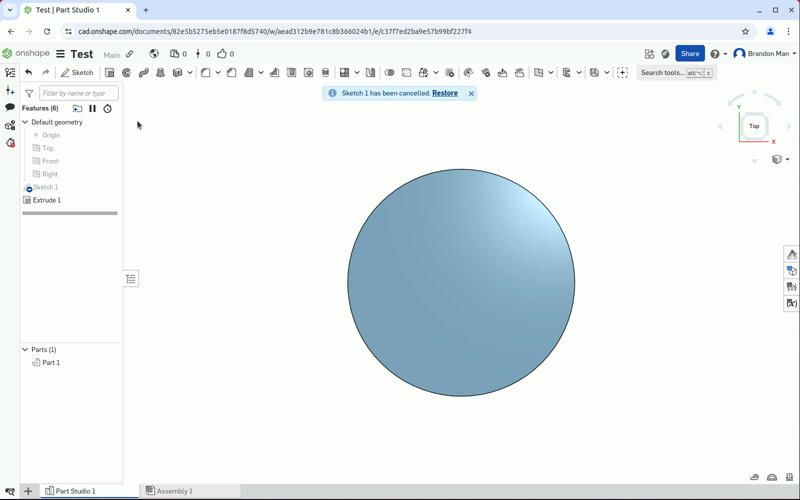
key(shift+h)
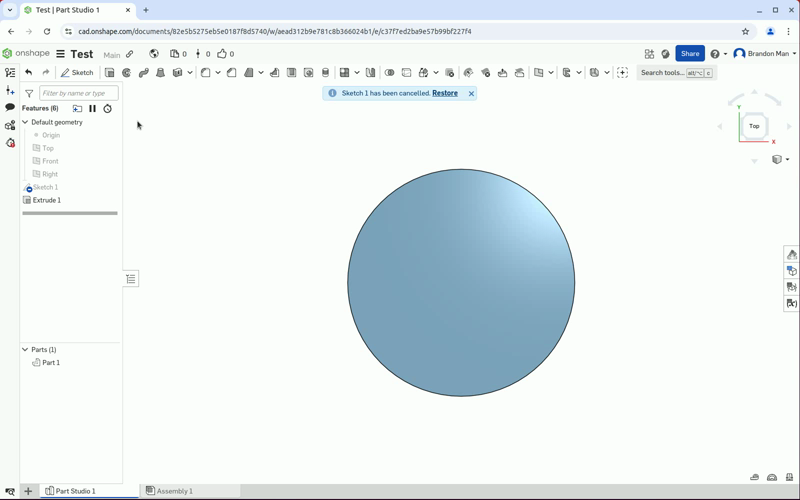
key(shift+h)
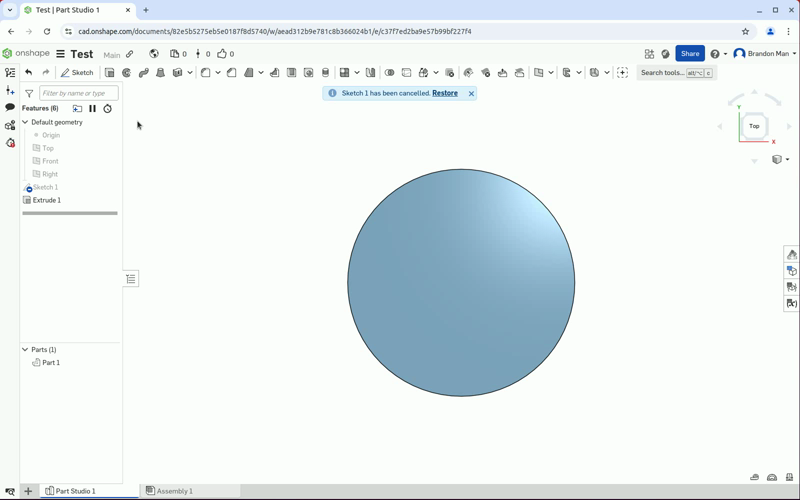
mouse_move(73, 189)
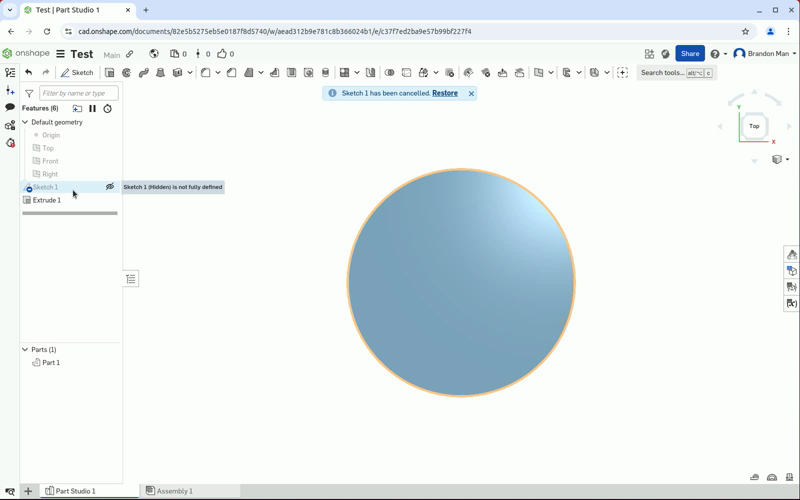
click(73, 189)
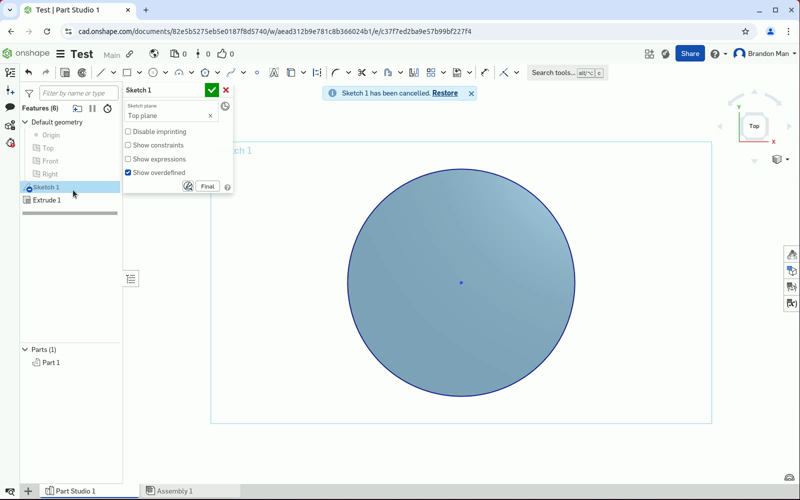
mouse_move(229, 92)
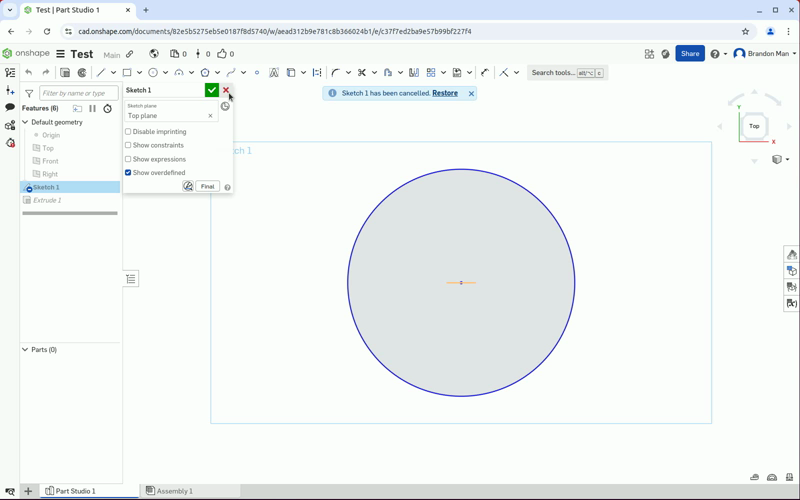
click(229, 92)
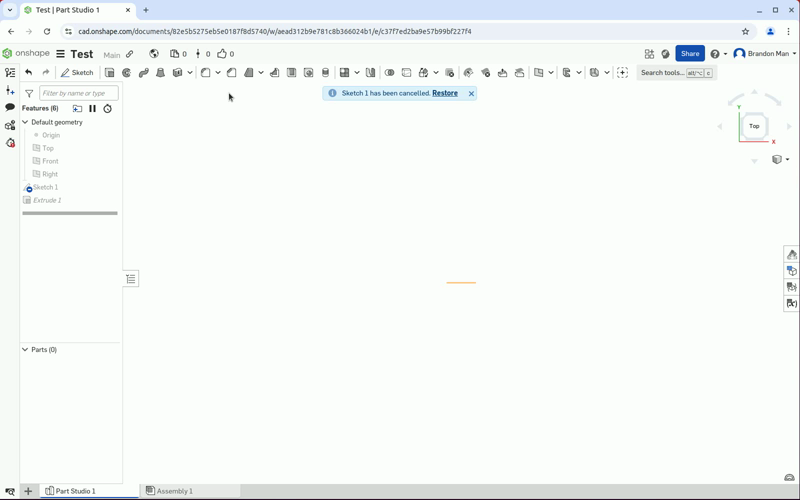
mouse_move(541, 75)
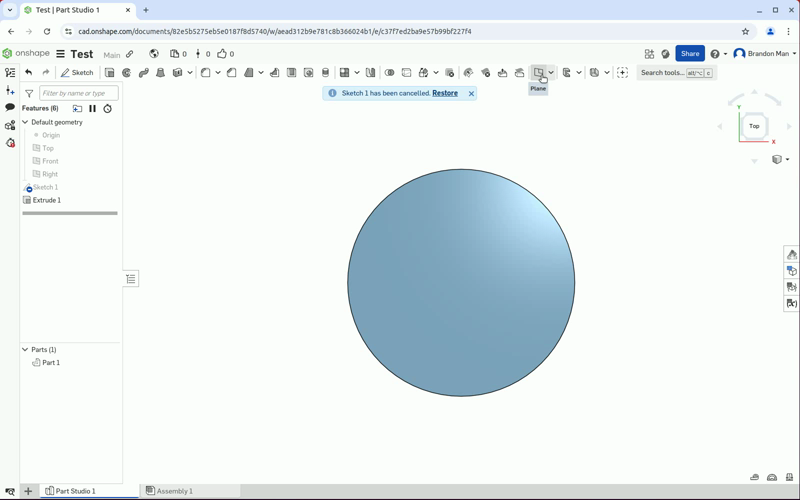
click(541, 75)
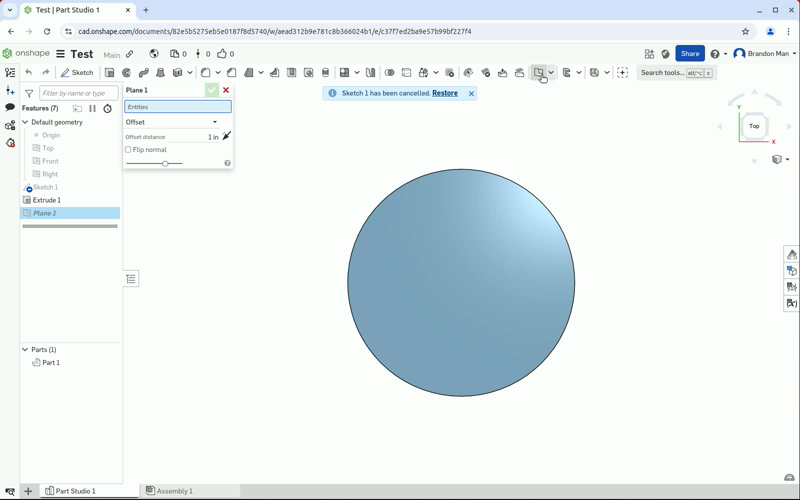
mouse_move(73, 150)
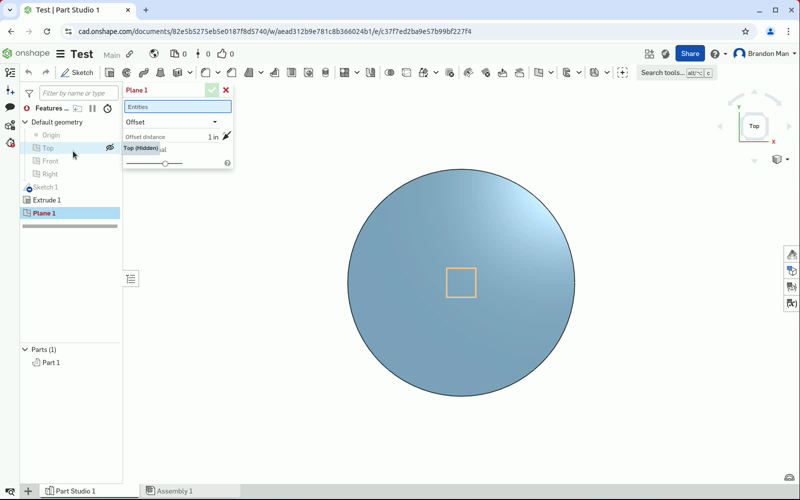
click(73, 150)
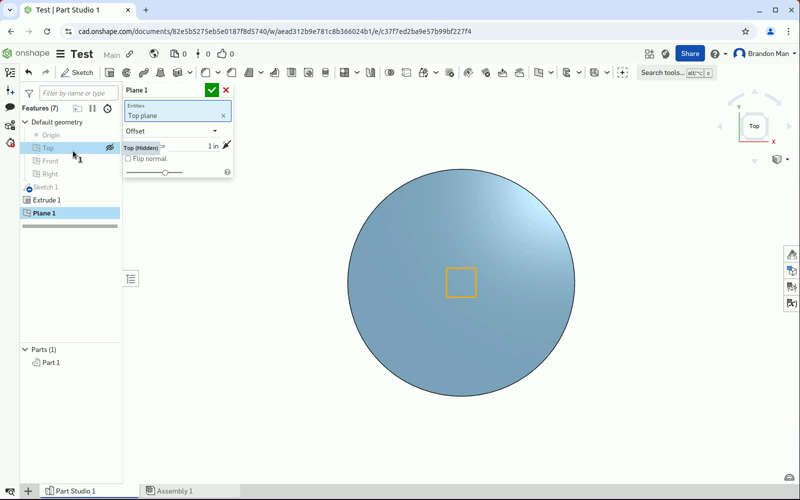
key(tab, 2)
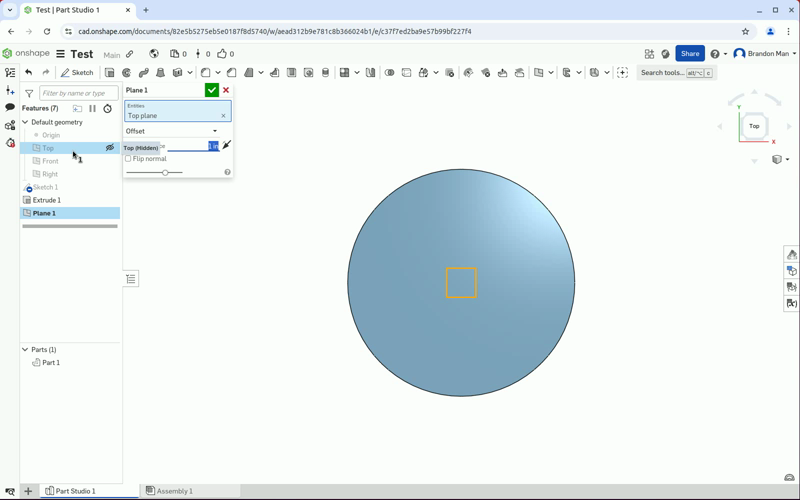
text(1.91)
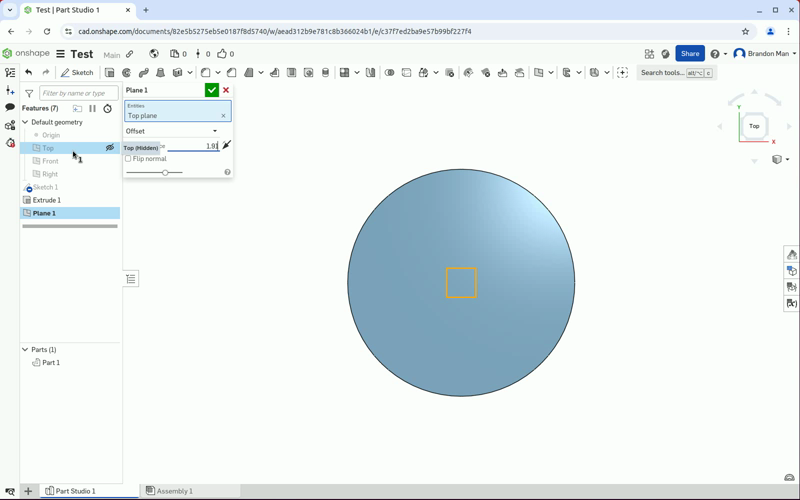
key(enter, 2)
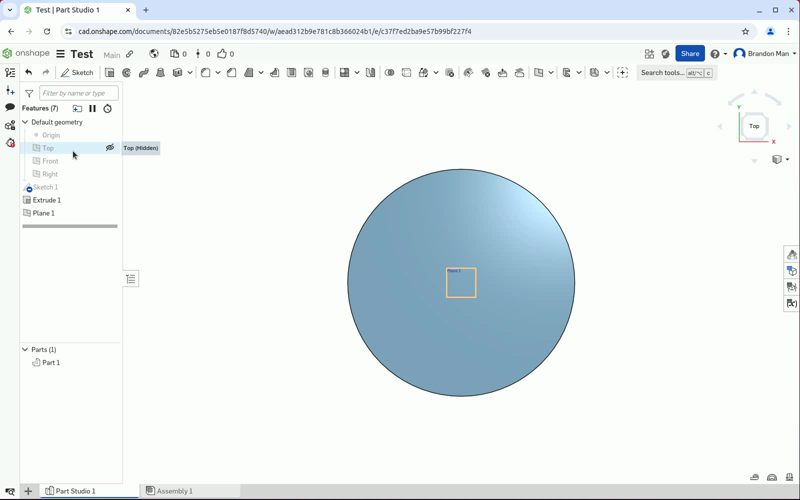
key(shift+s)
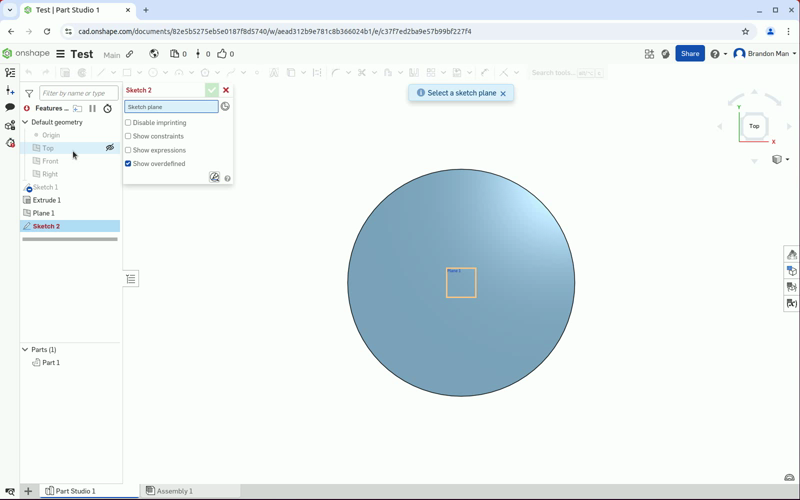
mouse_move(73, 215)
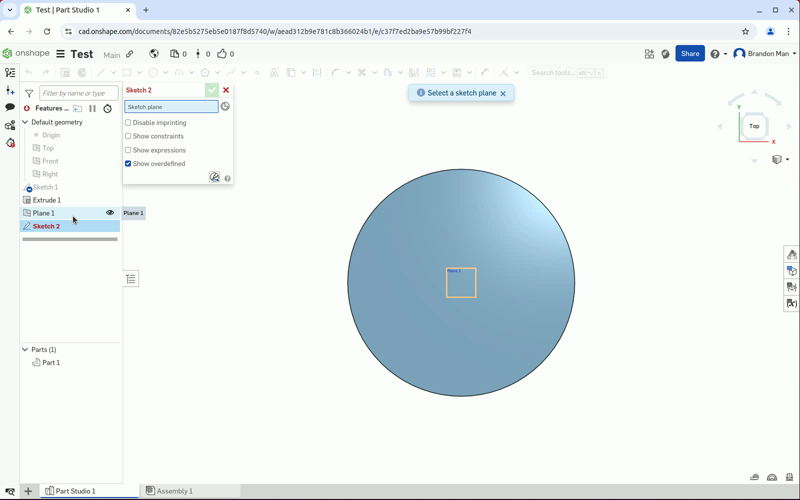
click(73, 215)
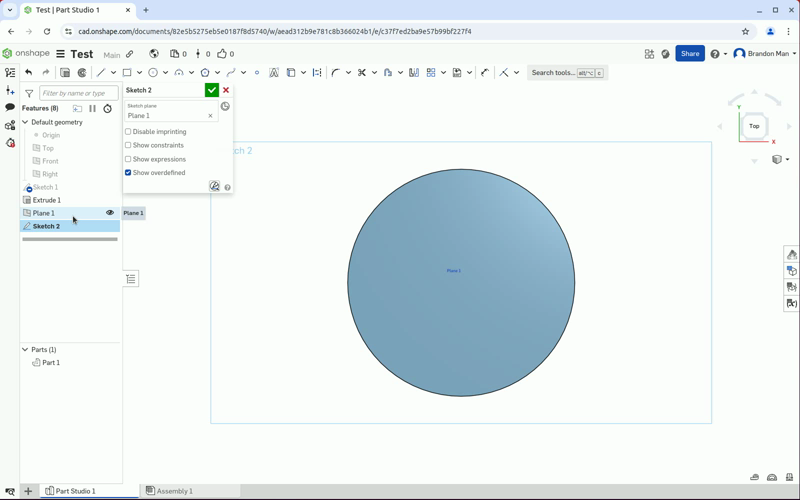
mouse_move(73, 352)
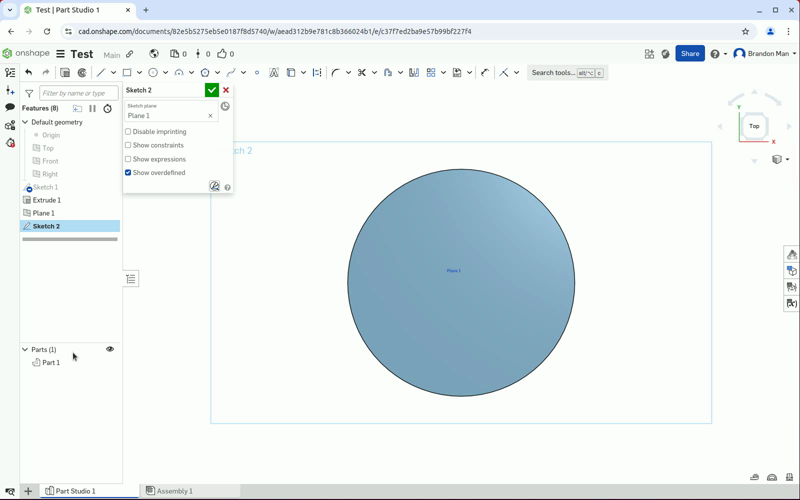
key(y)
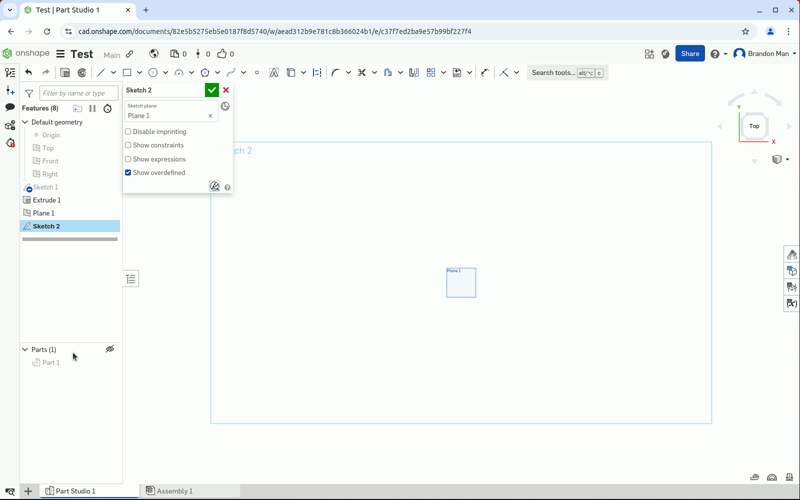
key(c)
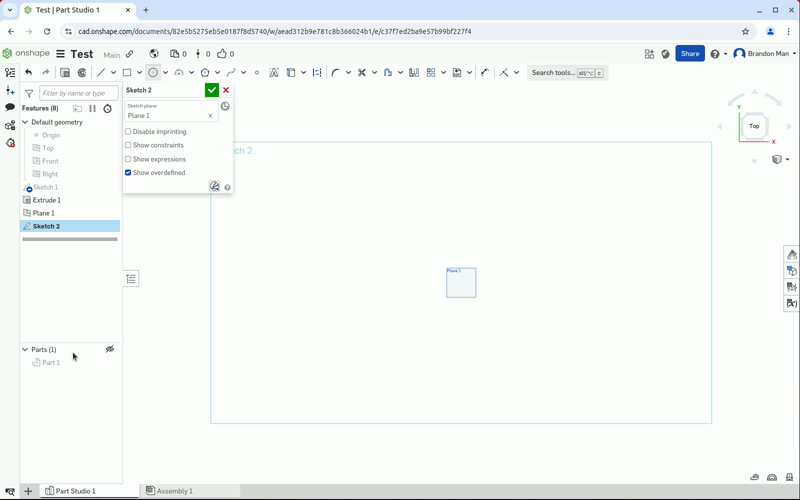
key_down(shift)
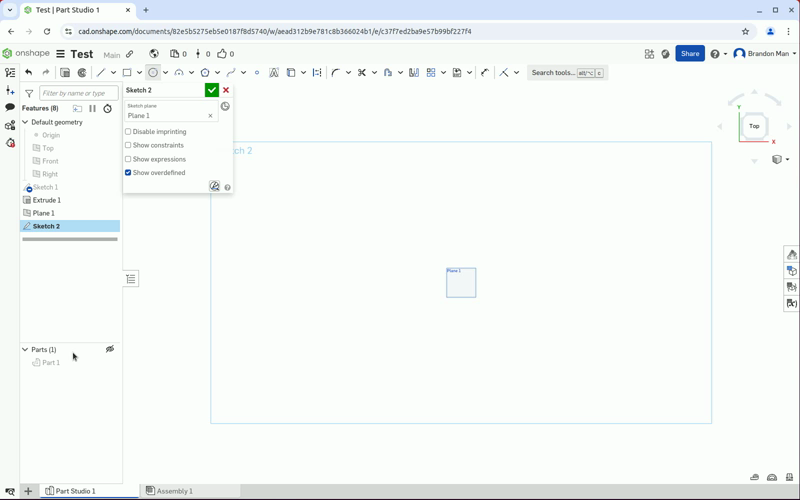
mouse_move(461, 282)
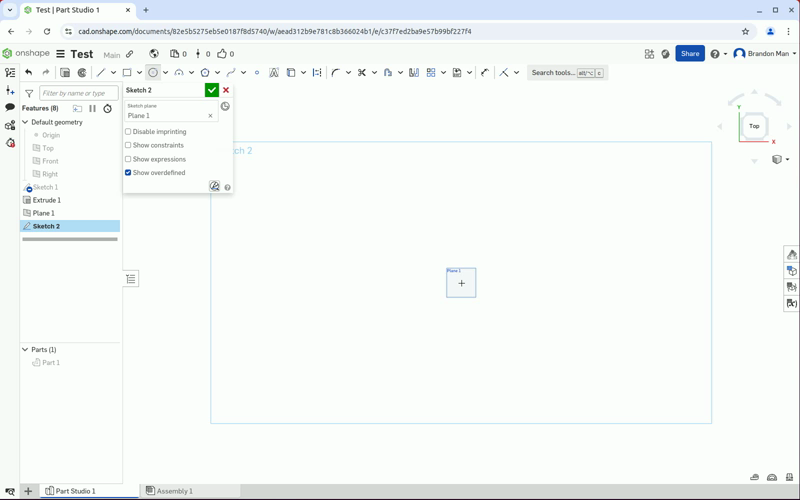
click(461, 282)
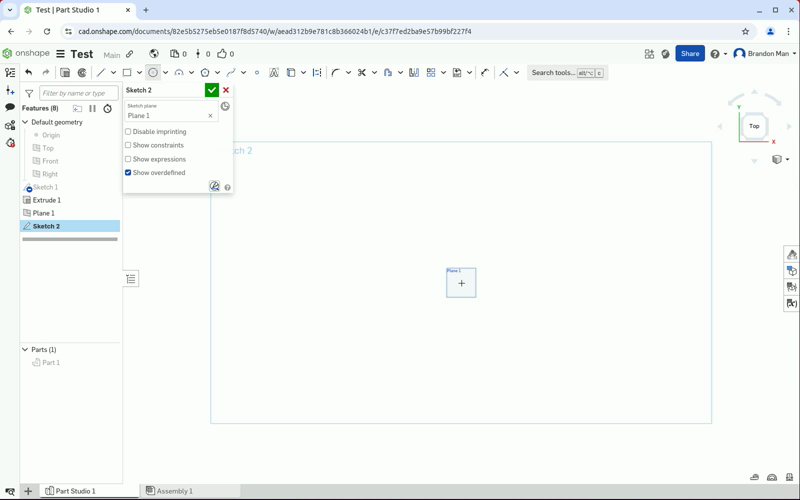
key_up(shift)
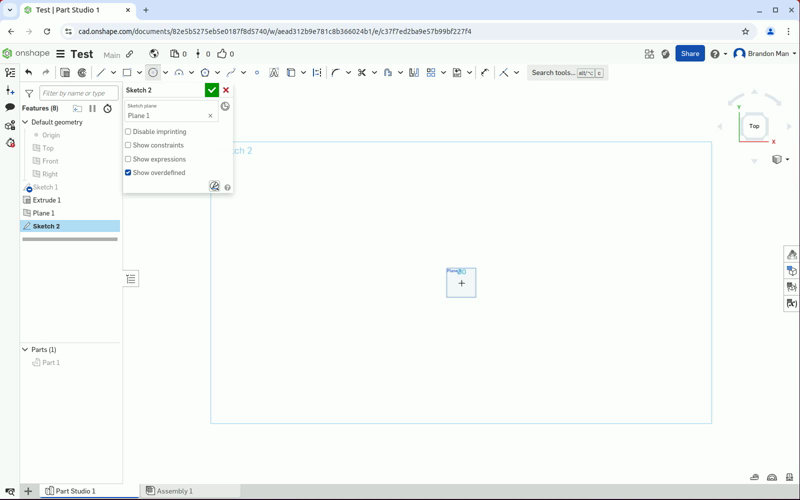
mouse_move(549, 282)
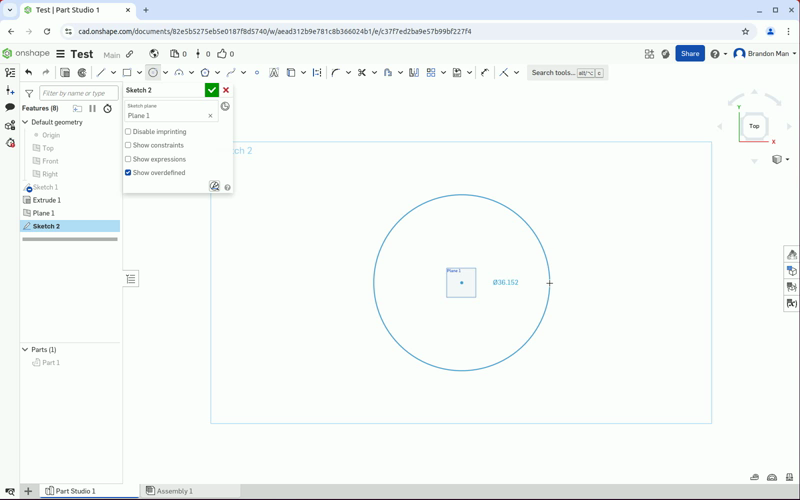
click(549, 282)
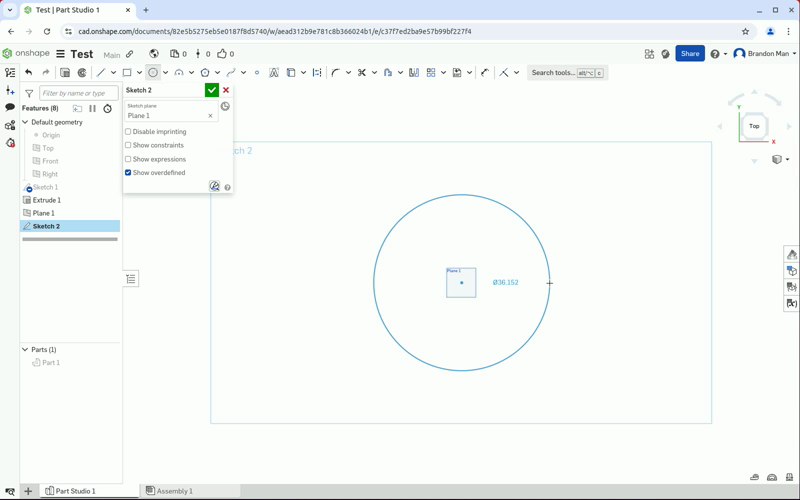
key(esc)
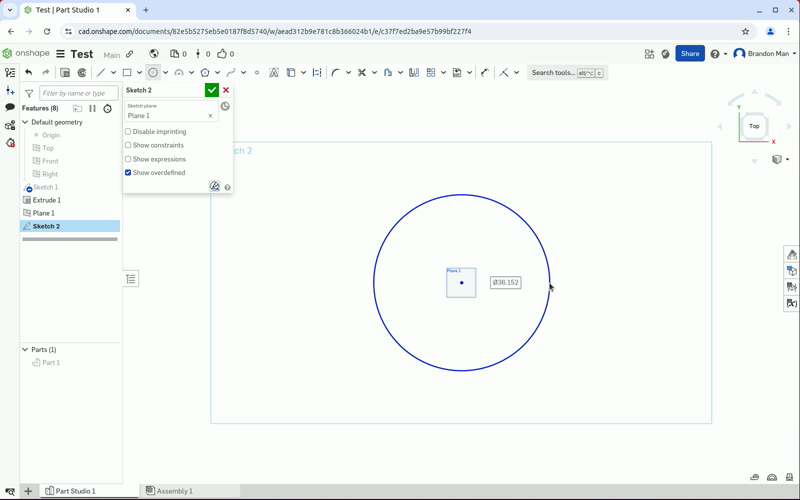
mouse_move(481, 328)
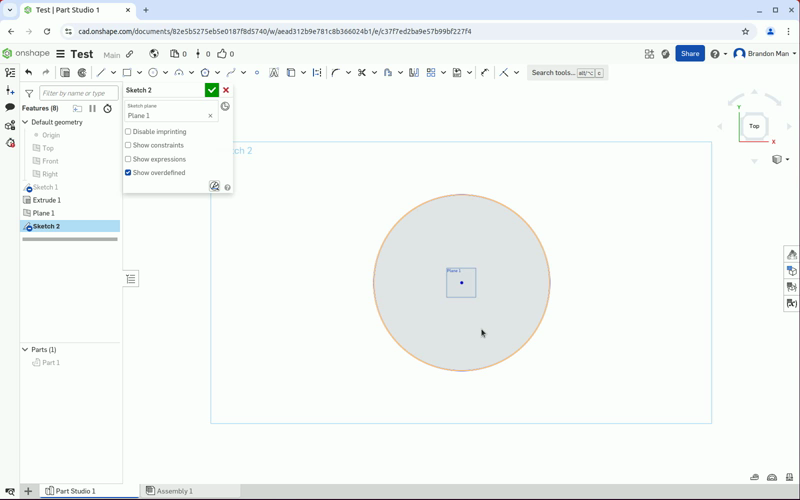
click(481, 328)
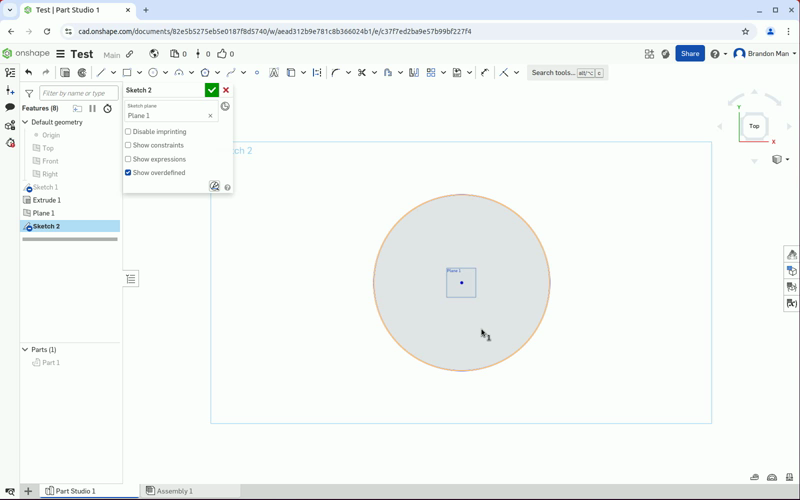
mouse_move(73, 352)
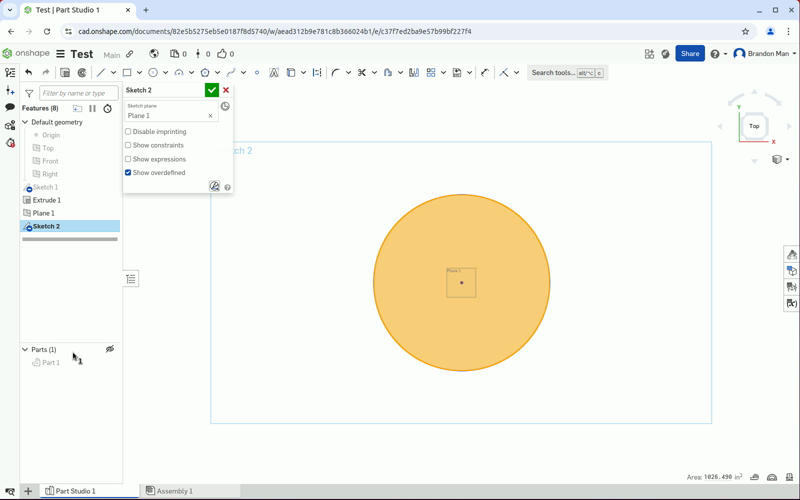
key(shift+y)
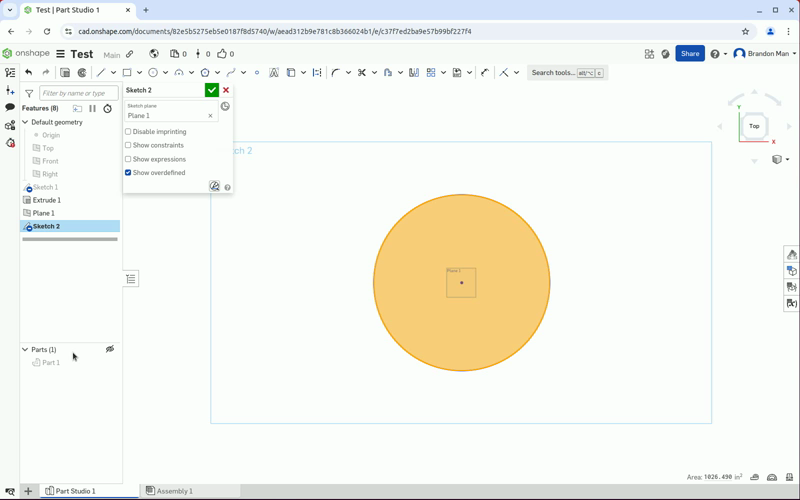
key(shift+e)
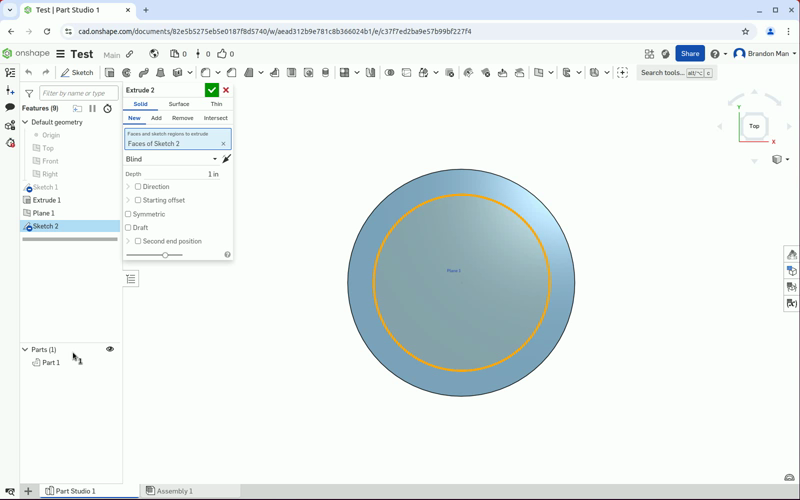
mouse_move(143, 106)
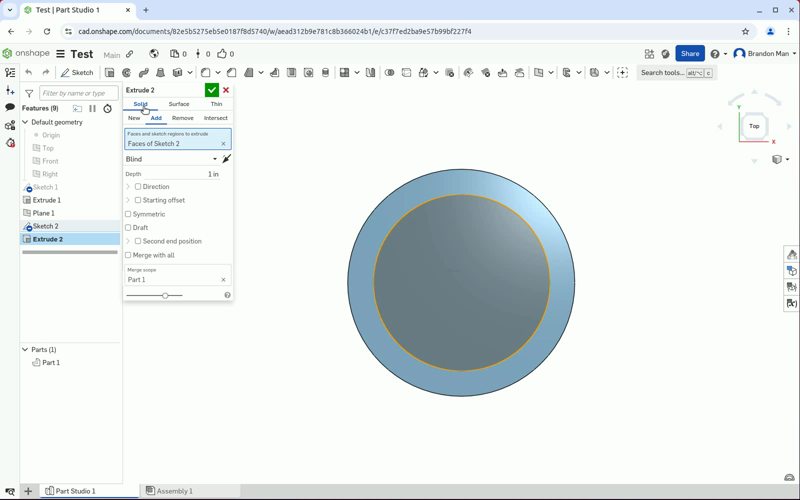
click(143, 106)
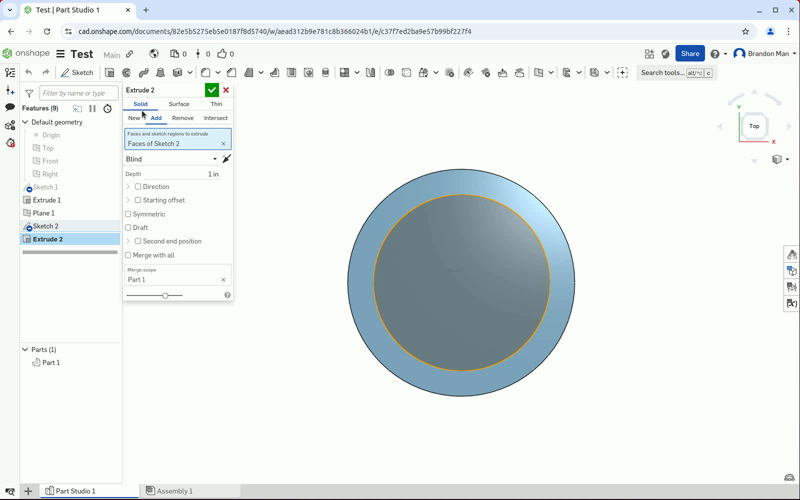
mouse_move(137, 120)
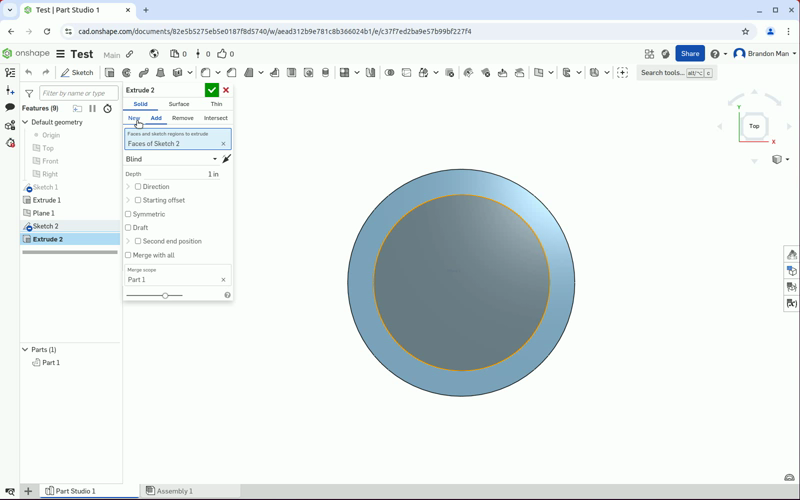
click(137, 120)
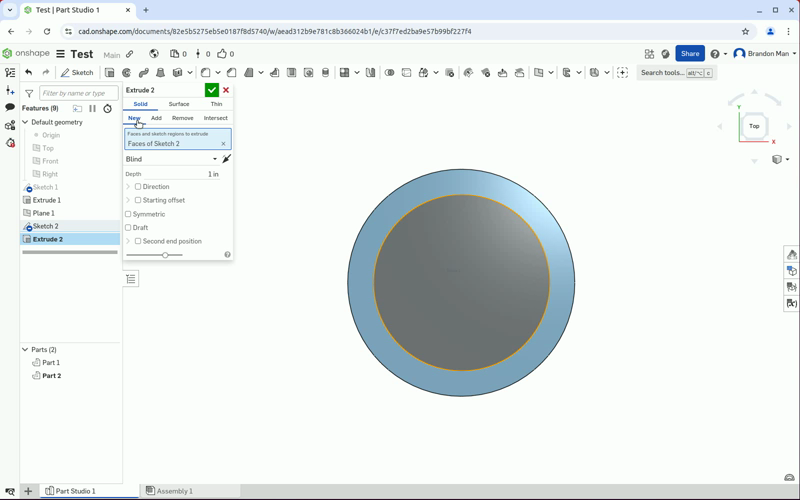
key(tab, 4)
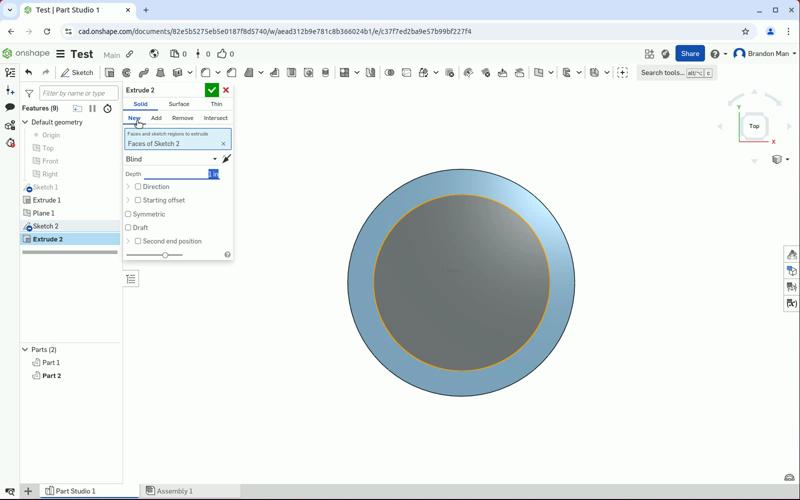
text(0.722)
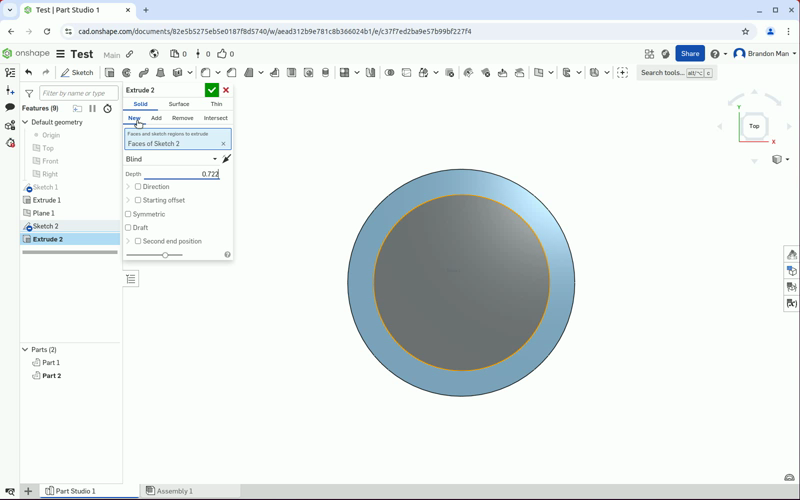
key(enter)
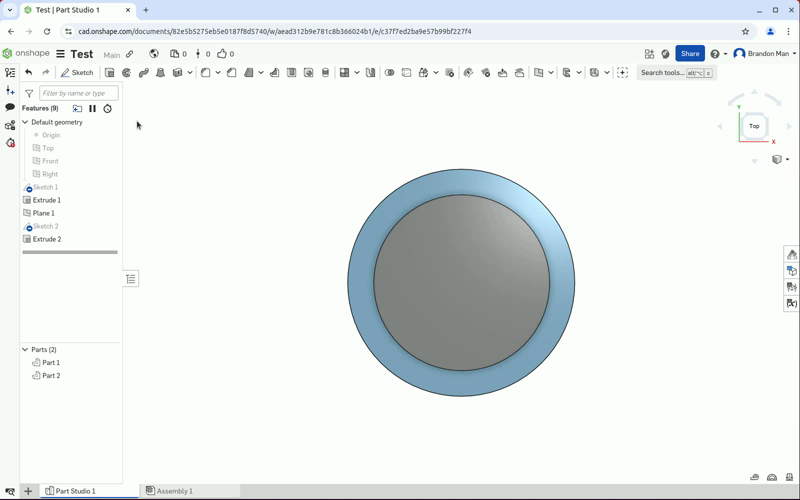
key(shift+h)
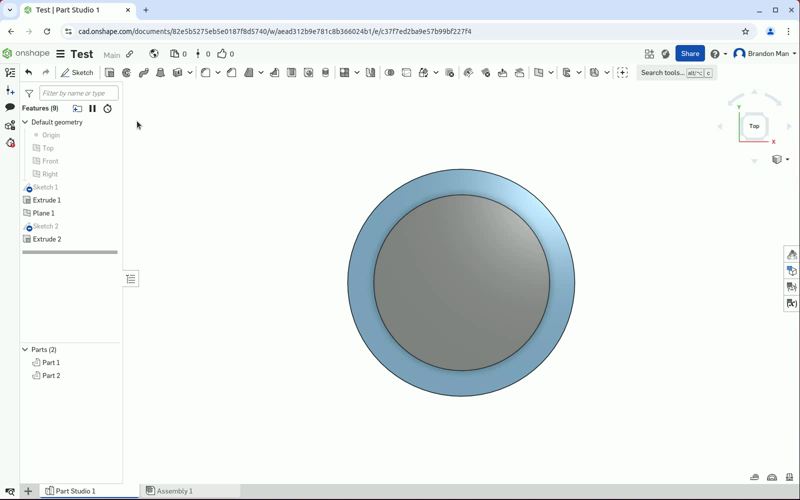
key(shift+h)
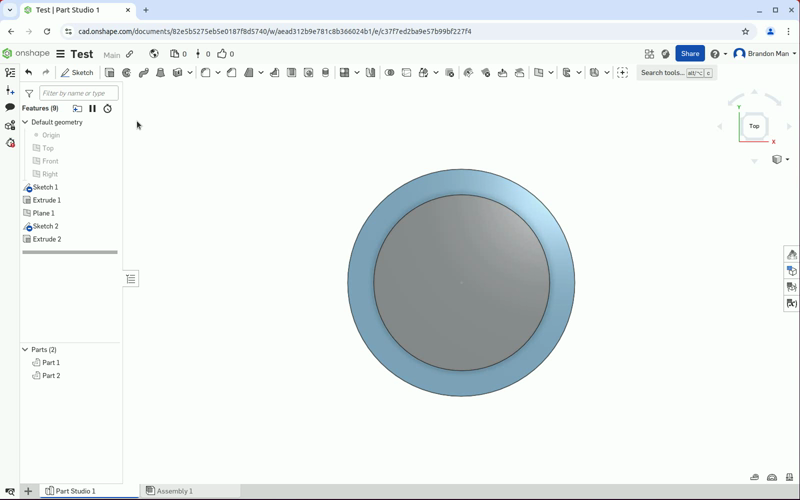
key(shift+7)
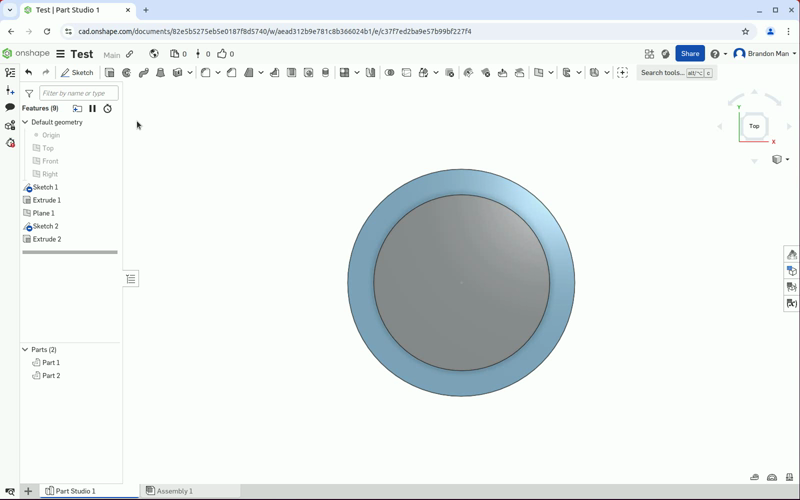
key(up, 3)
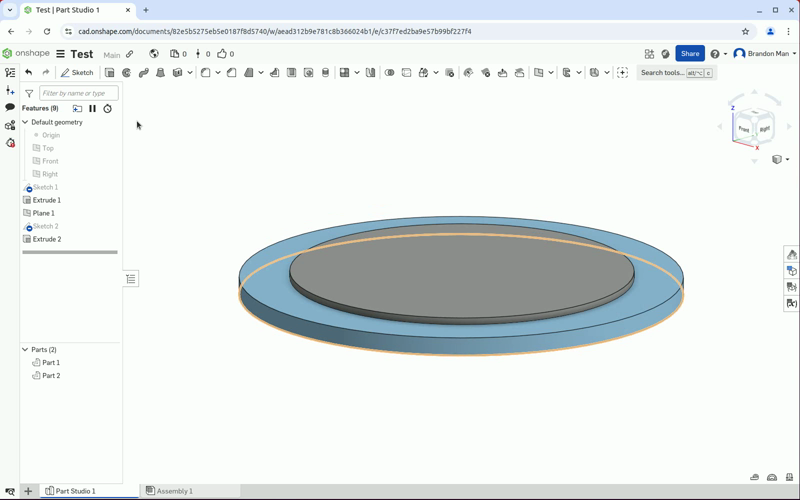
key(left, 3)
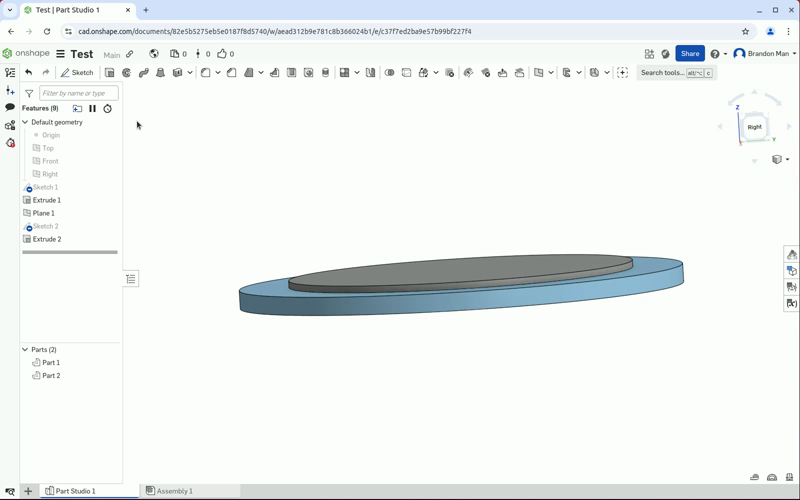
key(right, 3)
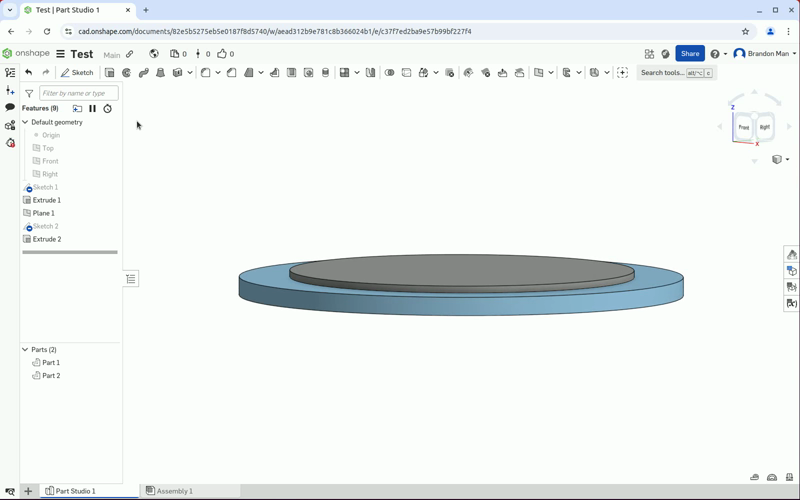
key(down, 3)
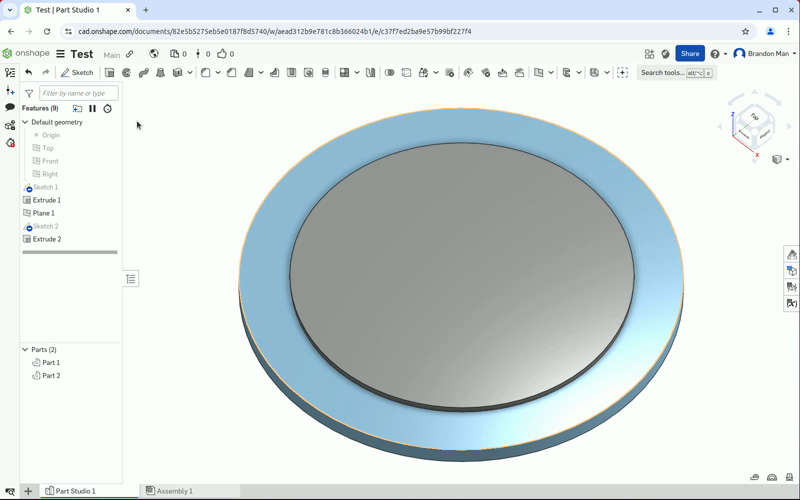
mouse_move(73, 189)
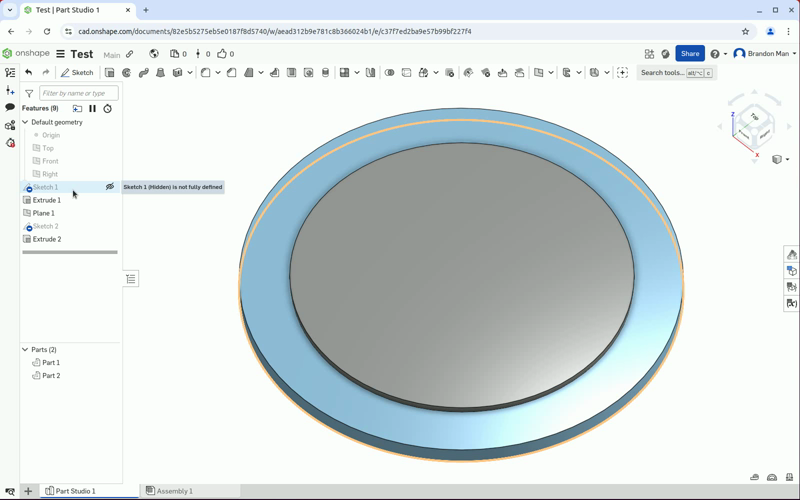
click(73, 189)